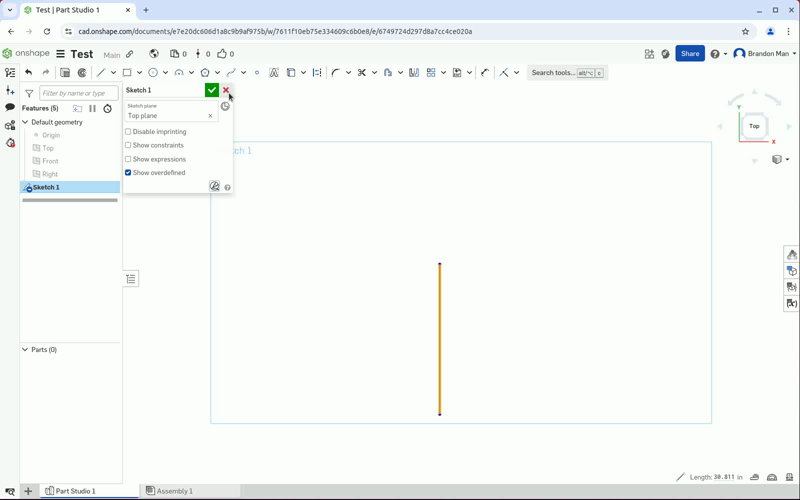
key(shift+h)
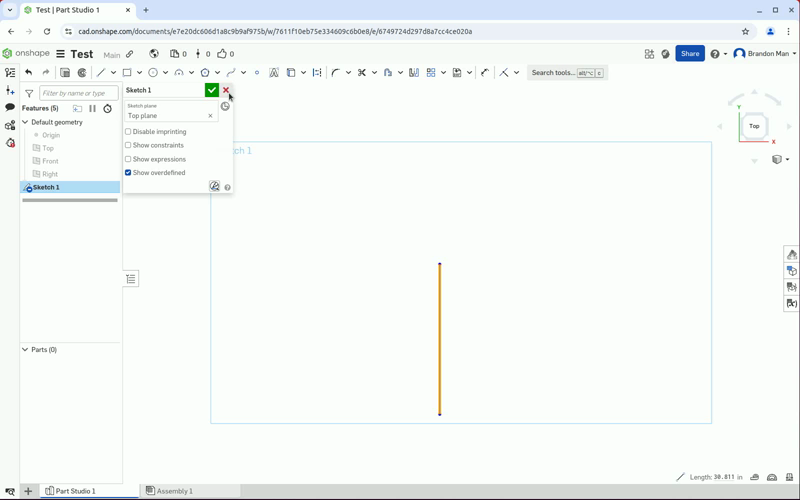
key(shift+s)
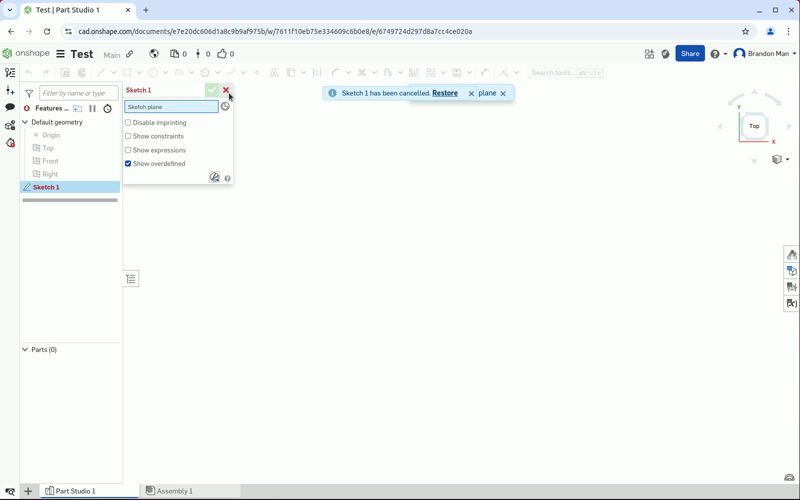
mouse_move(73, 150)
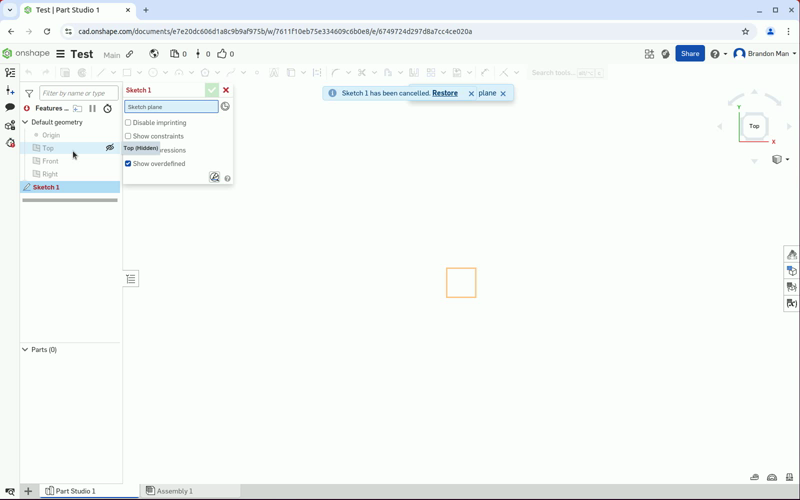
click(73, 150)
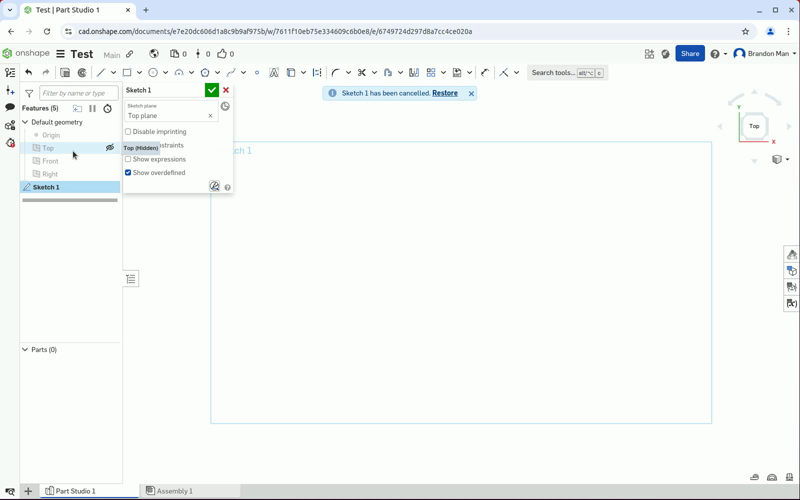
mouse_move(73, 352)
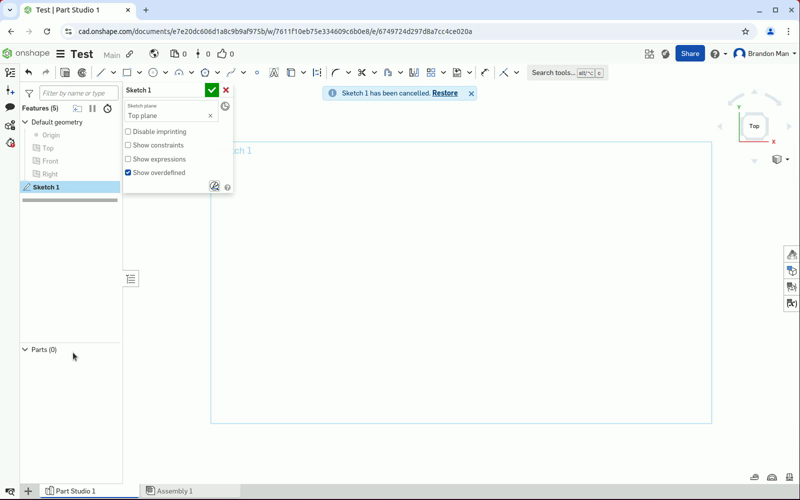
key(y)
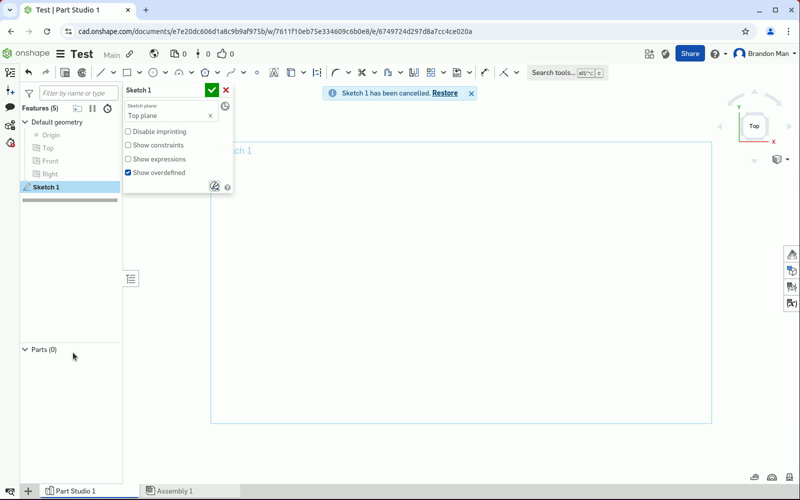
key(c)
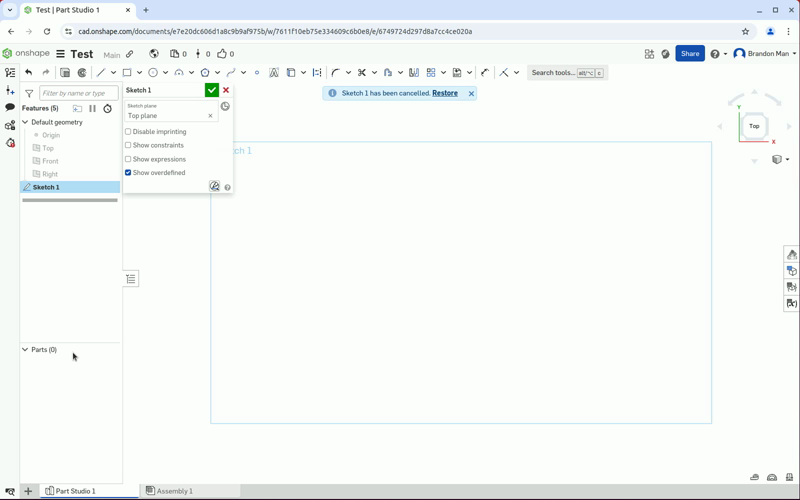
key_down(shift)
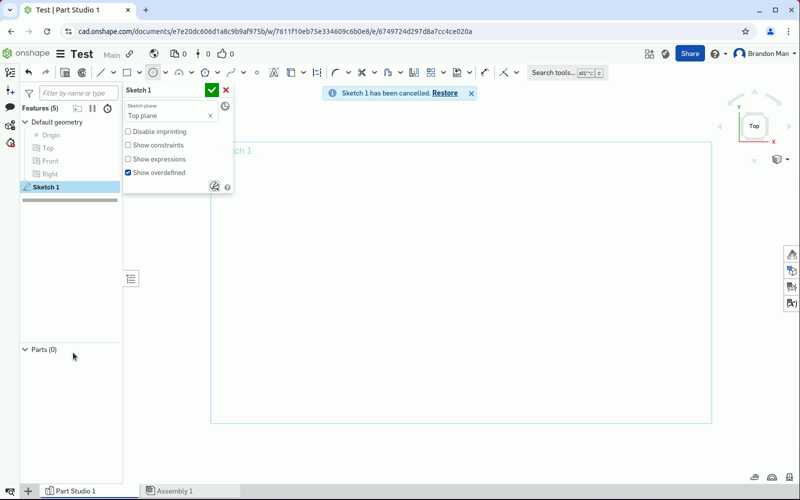
mouse_move(461, 282)
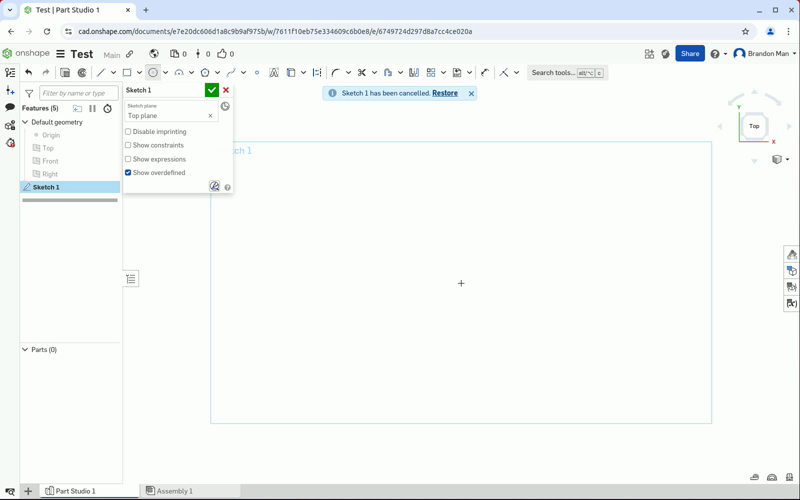
click(461, 282)
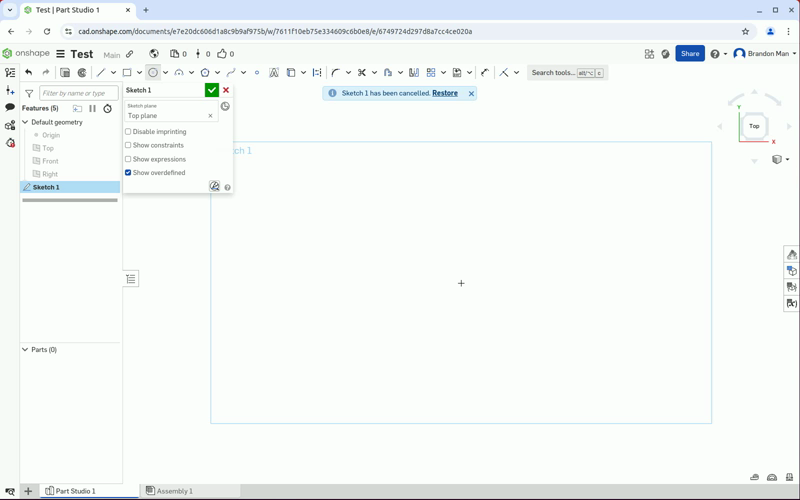
key_up(shift)
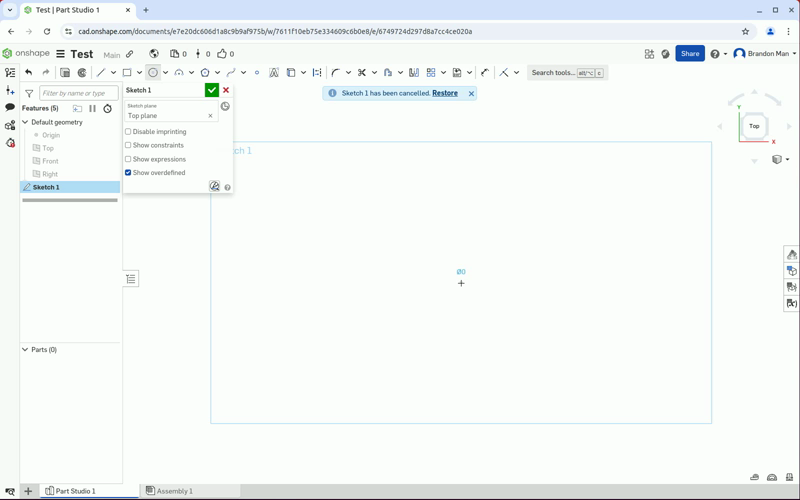
mouse_move(524, 282)
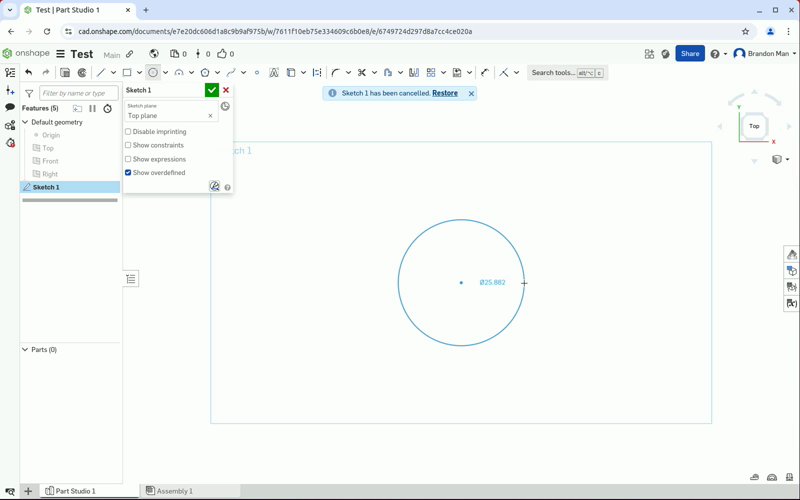
click(524, 282)
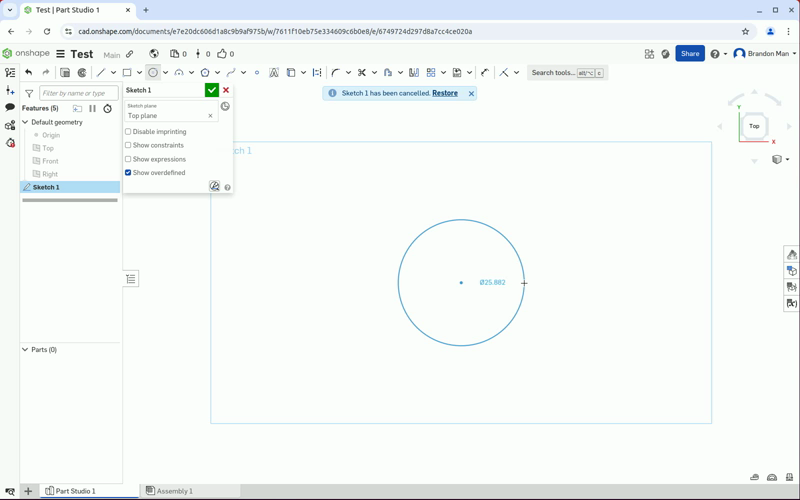
key(esc)
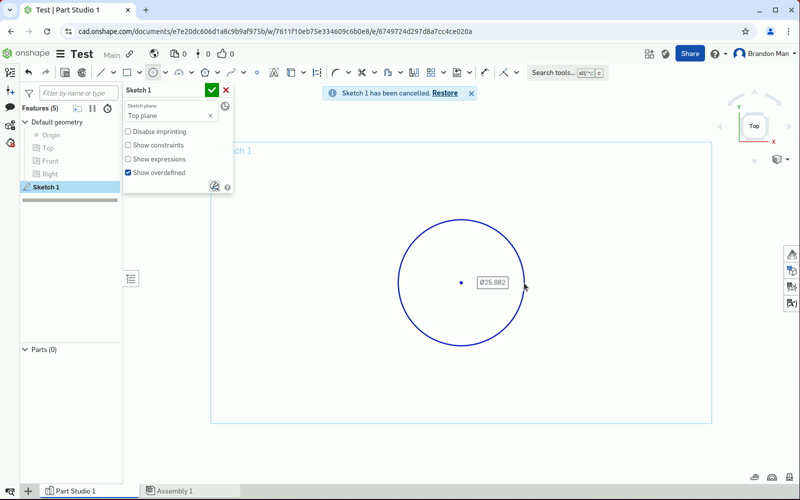
mouse_move(469, 299)
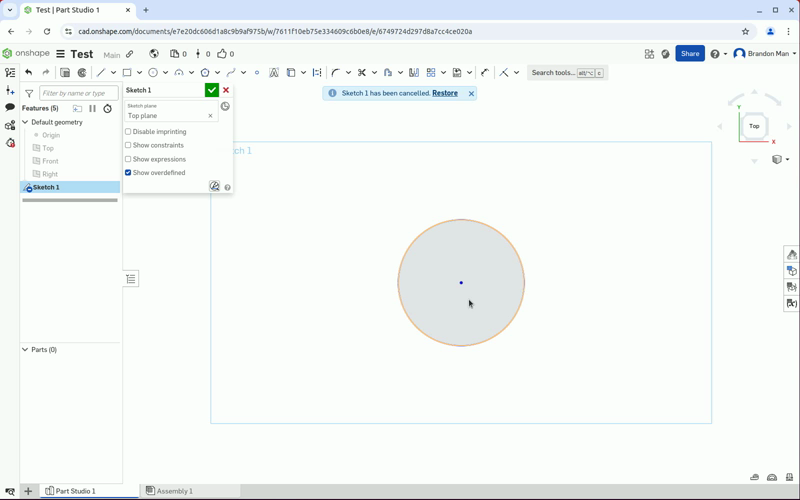
click(469, 299)
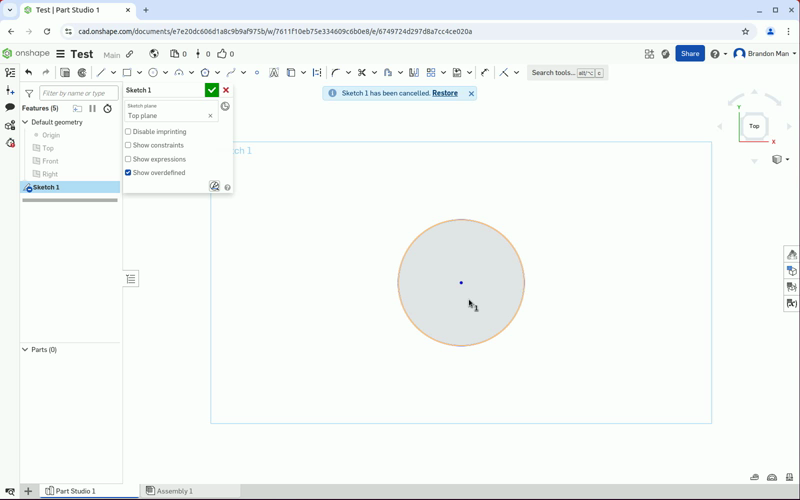
mouse_move(73, 352)
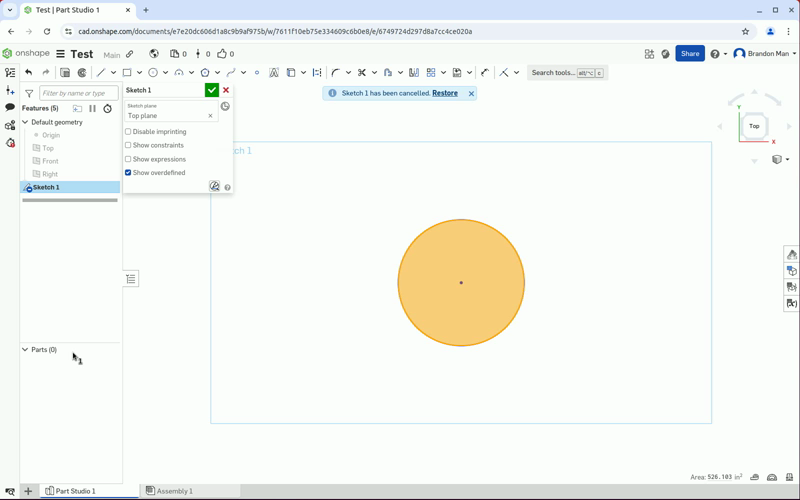
key(shift+y)
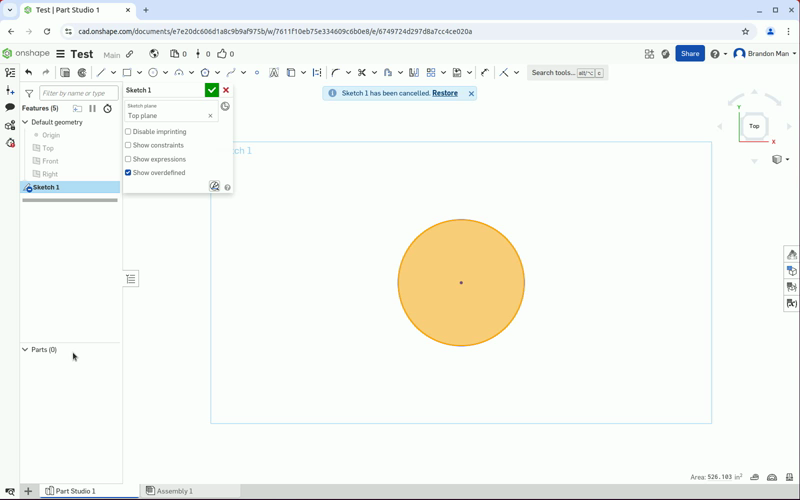
key(shift+e)
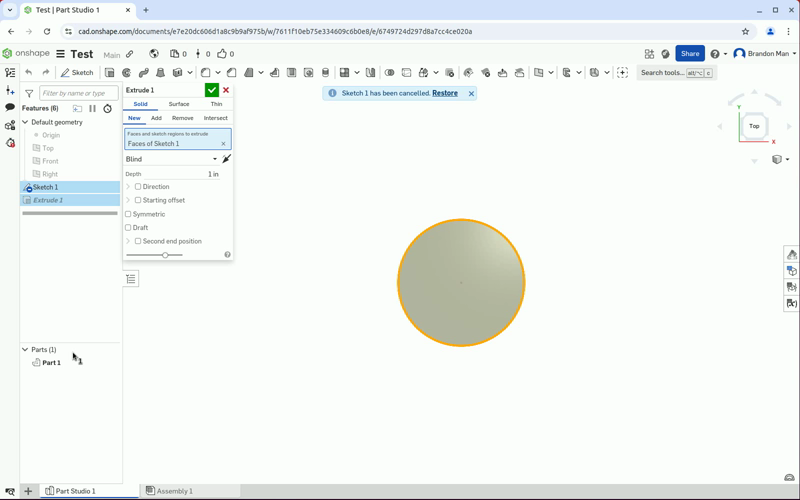
mouse_move(143, 106)
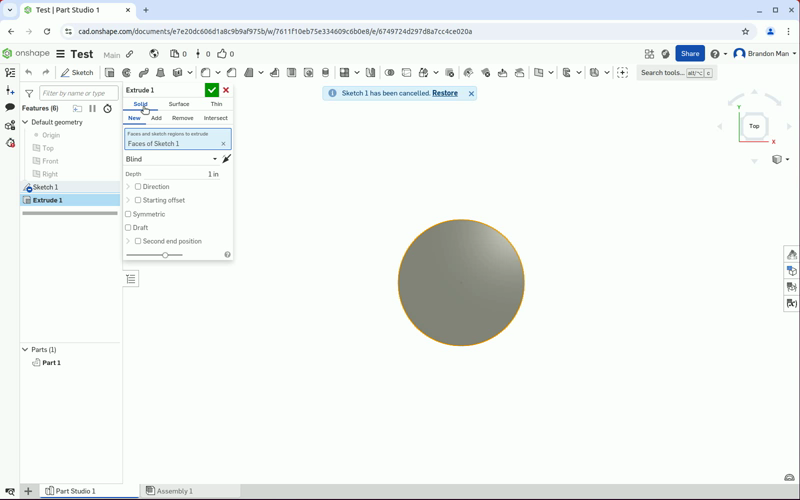
click(143, 106)
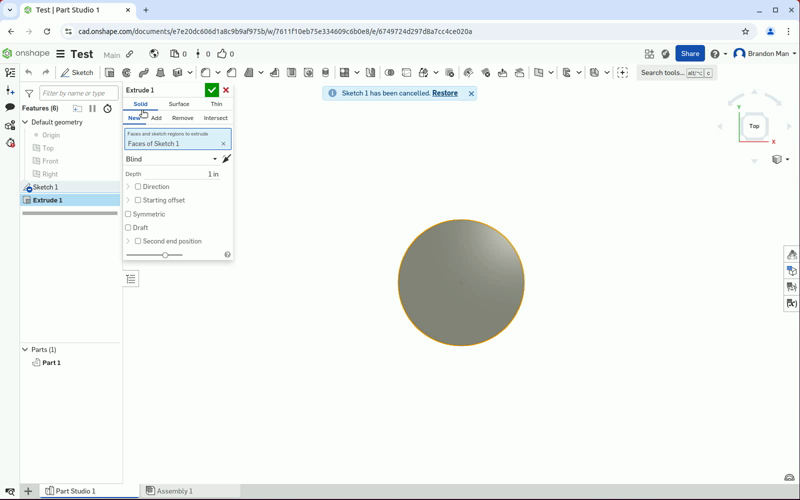
mouse_move(137, 120)
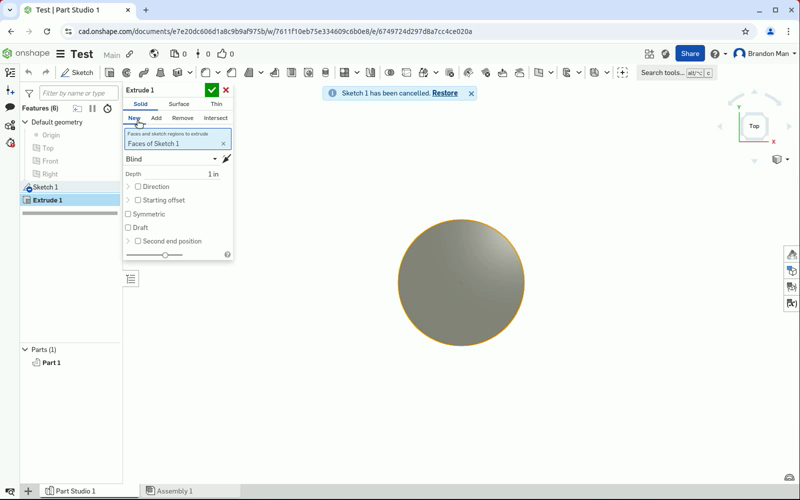
click(137, 120)
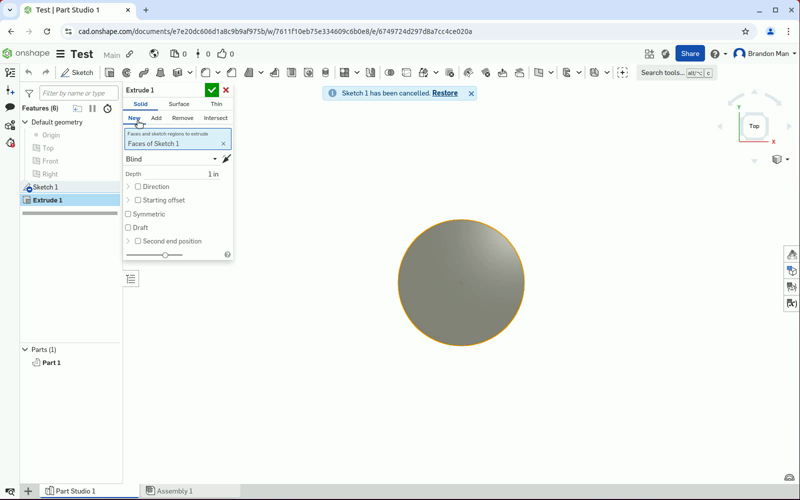
key(tab, 4)
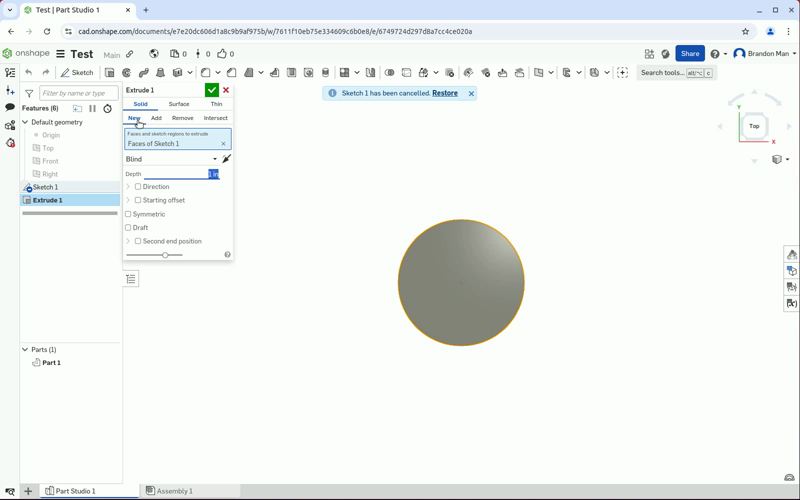
text(23.108)
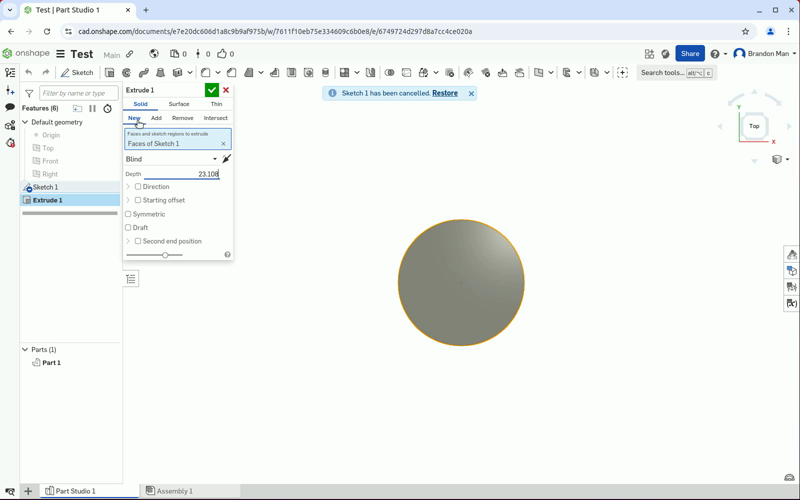
key(enter)
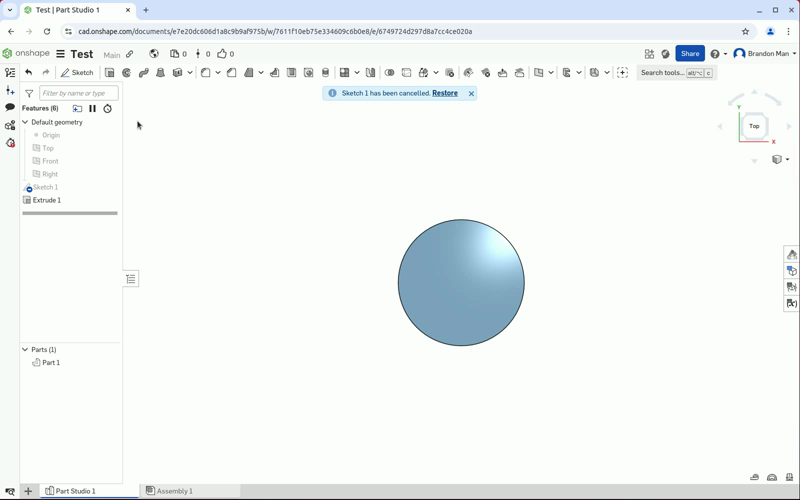
key(shift+h)
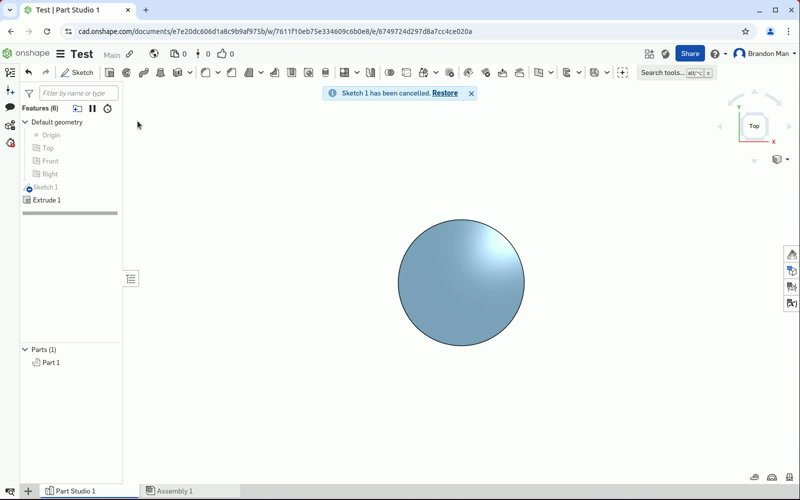
key(shift+h)
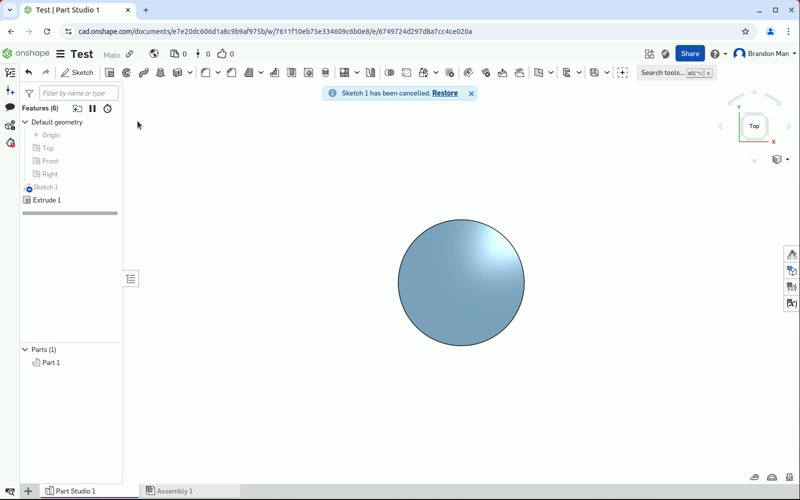
mouse_move(73, 189)
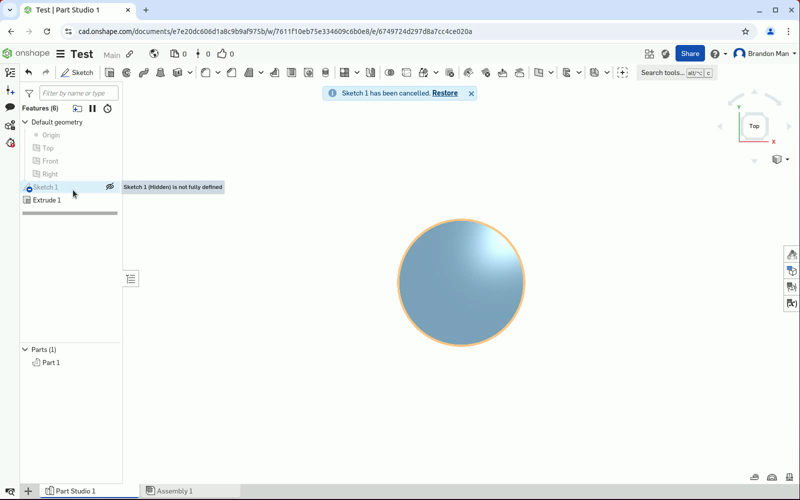
click(73, 189)
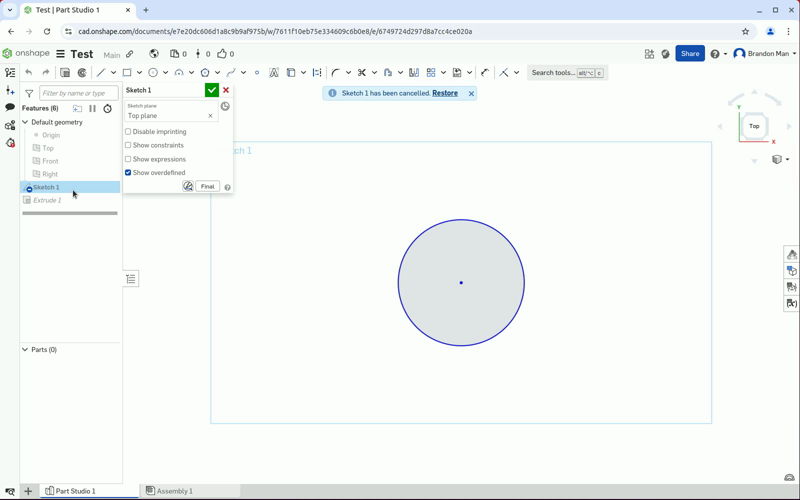
mouse_move(229, 92)
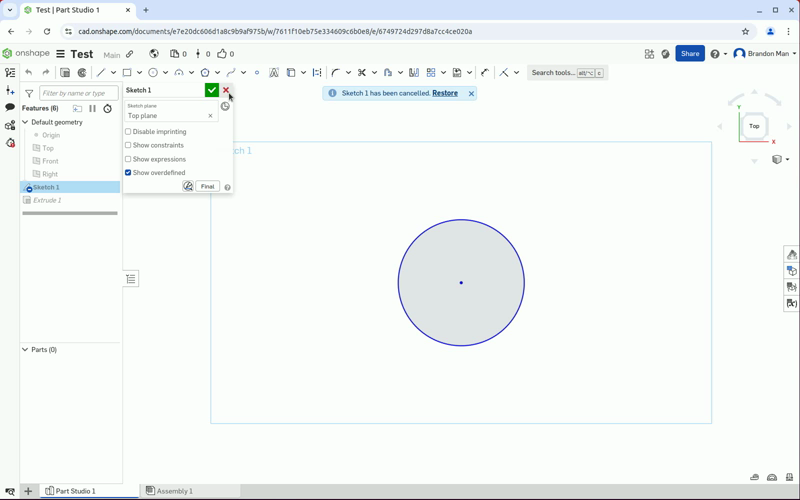
click(229, 92)
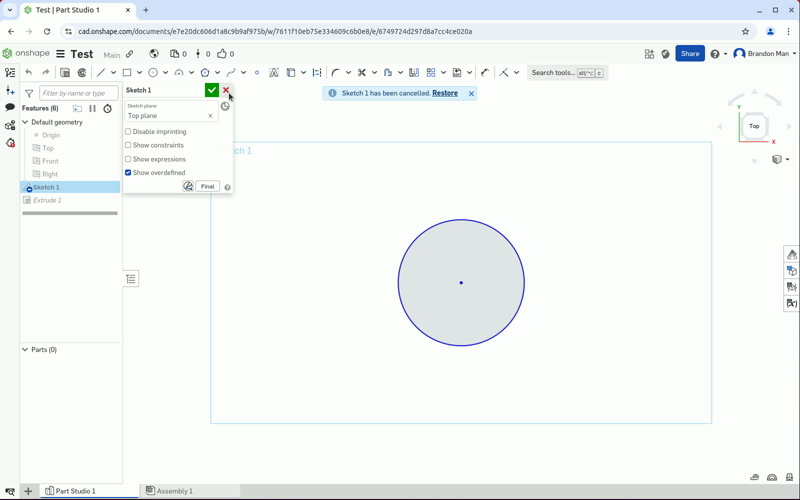
key(shift+s)
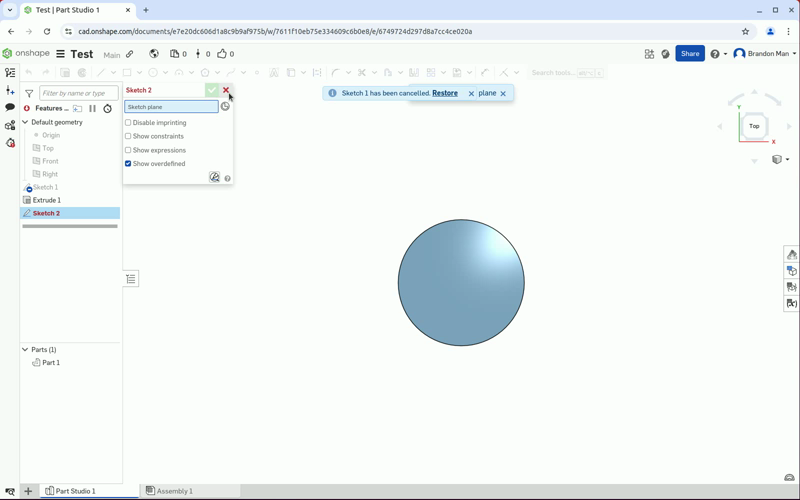
mouse_move(73, 150)
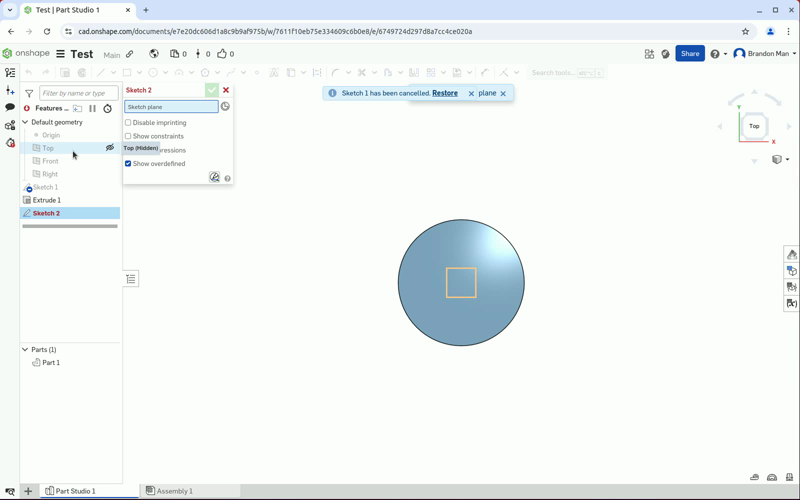
click(73, 150)
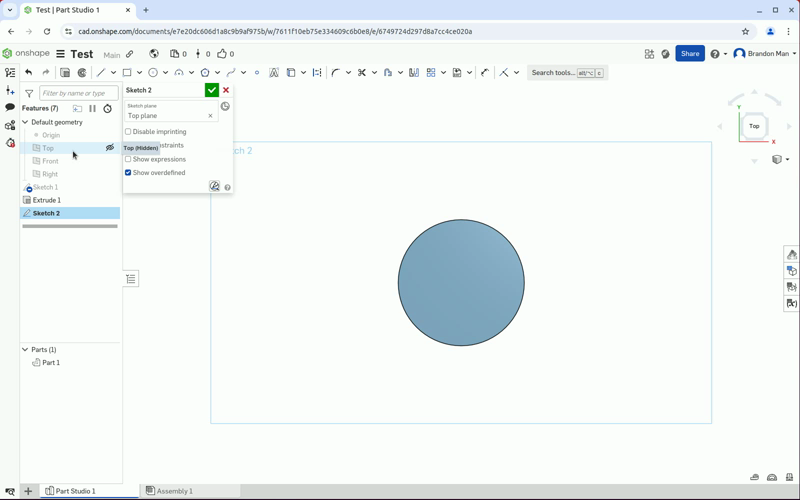
mouse_move(73, 352)
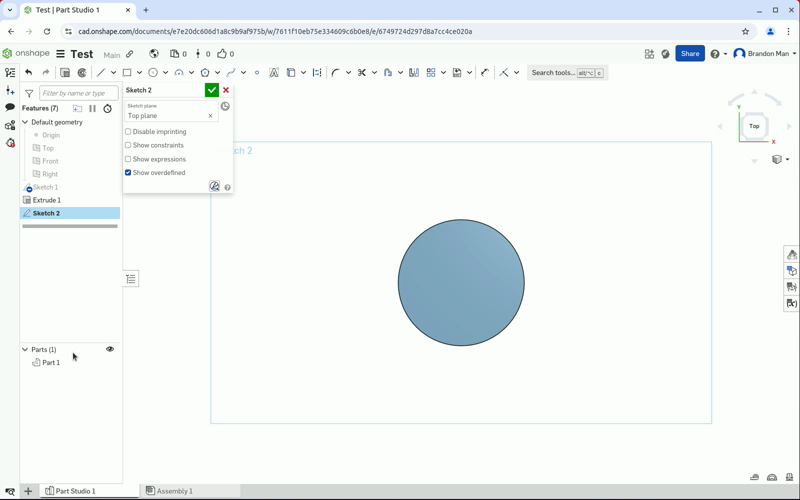
key(y)
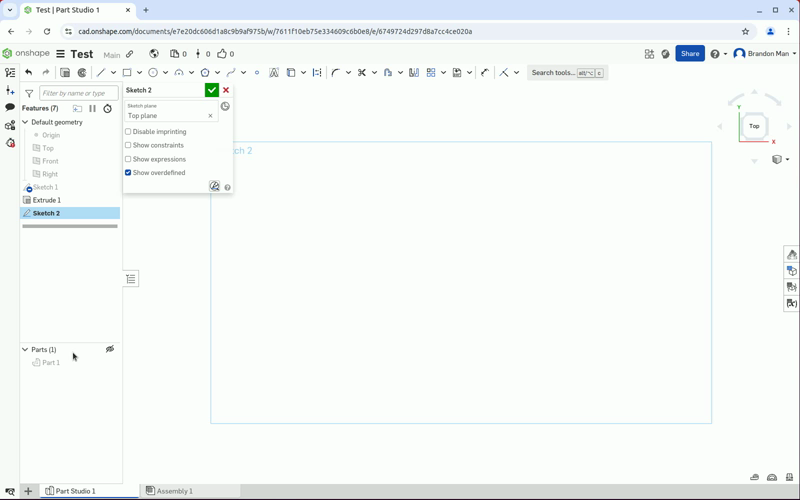
key(c)
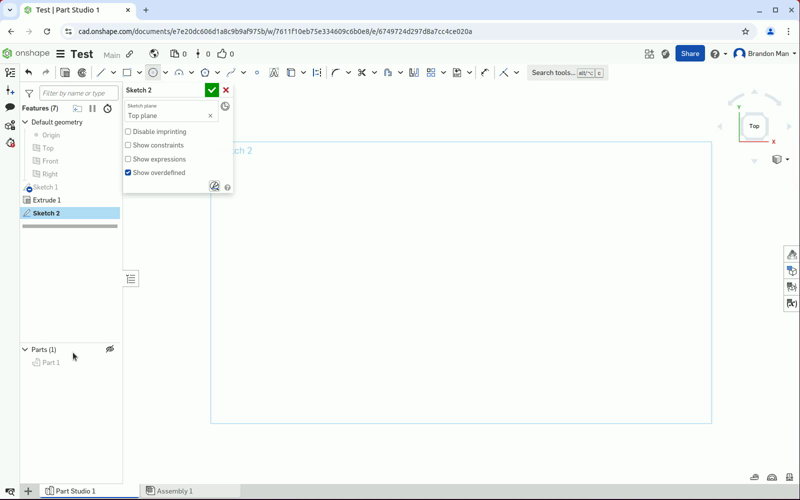
key_down(shift)
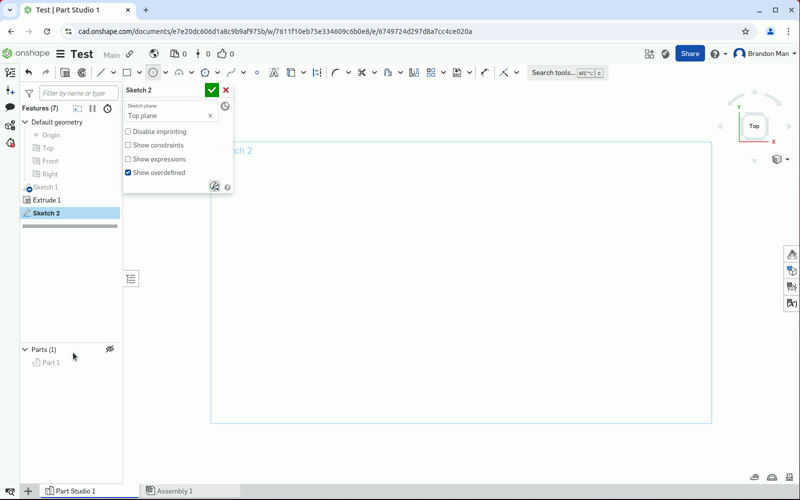
mouse_move(461, 282)
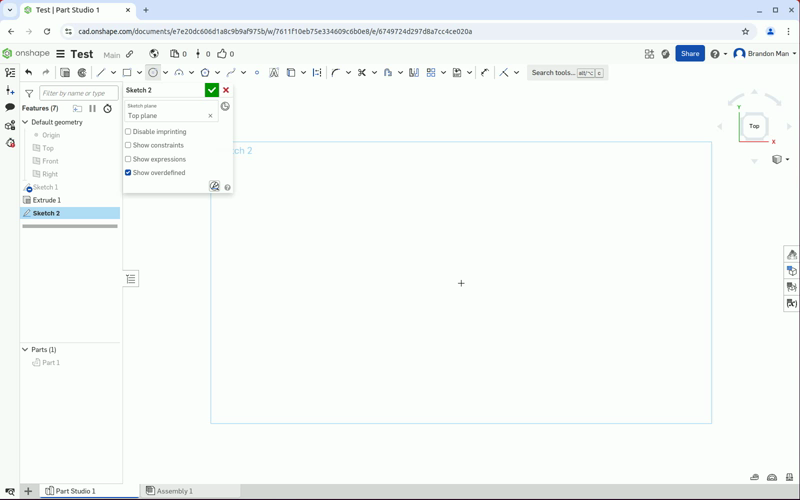
click(461, 282)
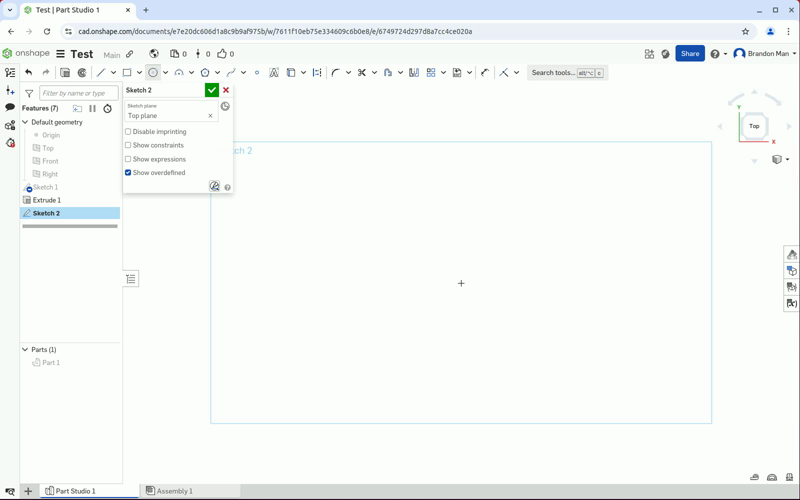
key_up(shift)
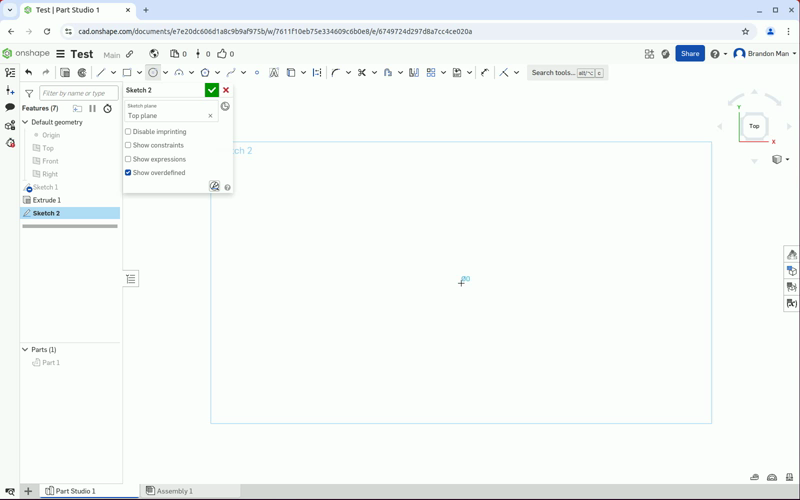
mouse_move(524, 282)
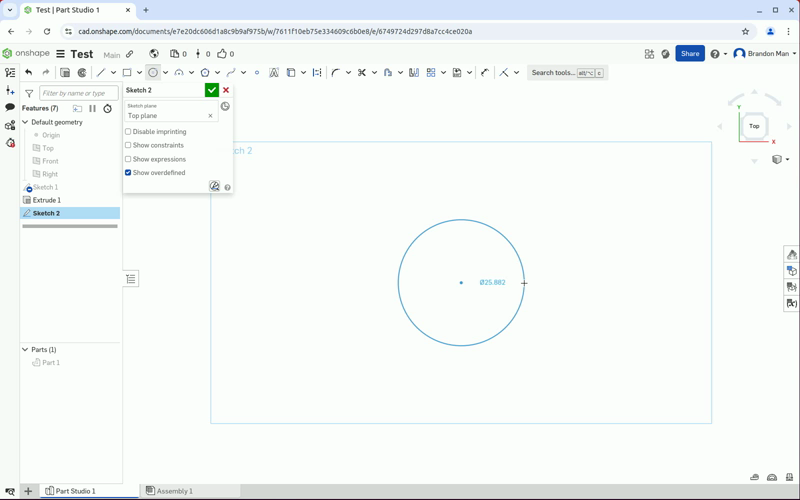
click(524, 282)
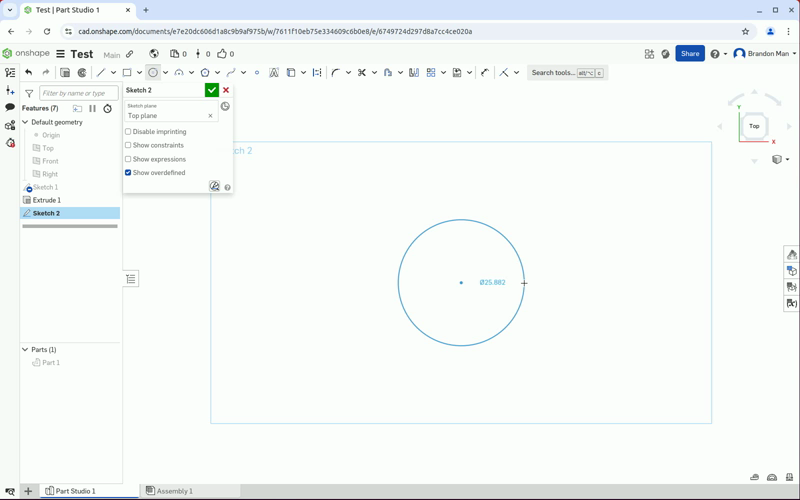
key(esc)
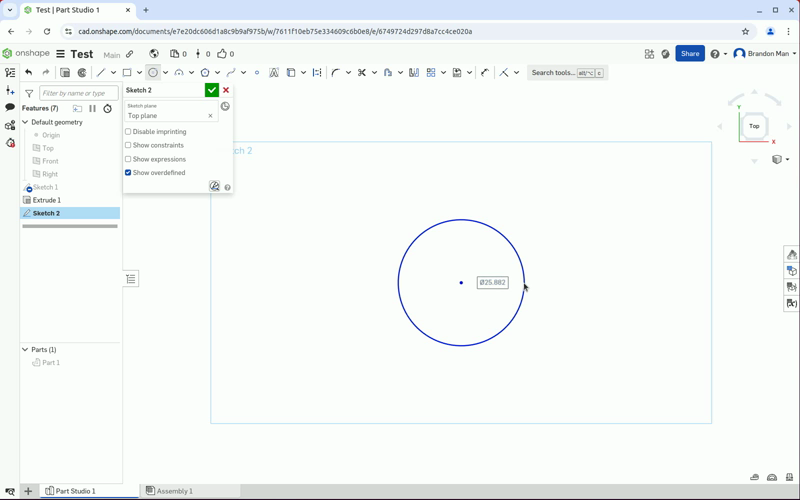
mouse_move(472, 324)
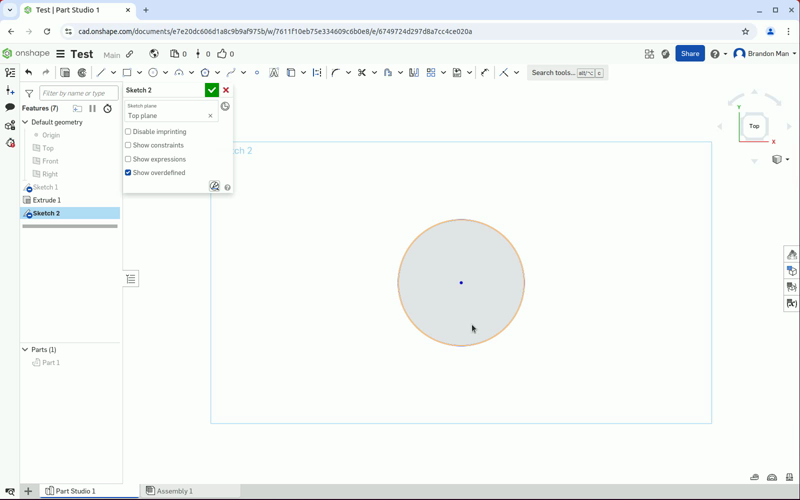
click(472, 324)
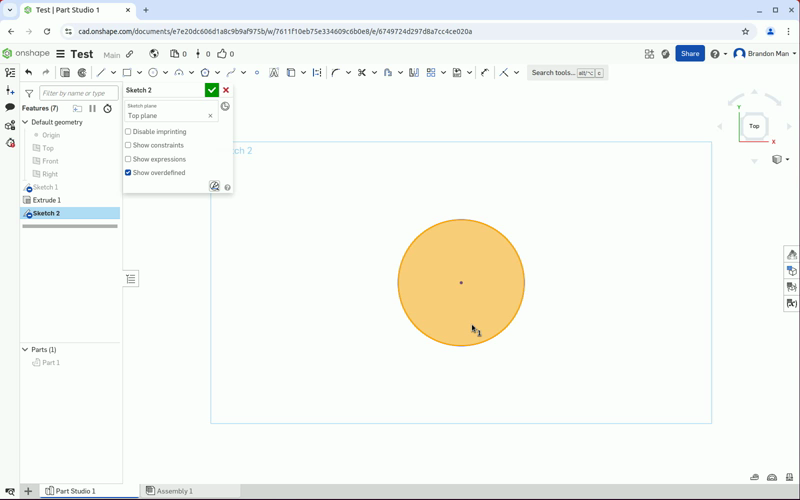
mouse_move(73, 352)
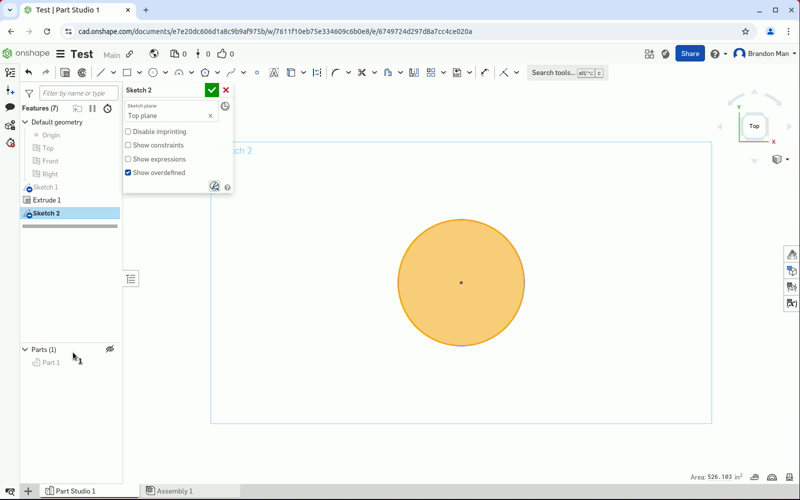
key(shift+y)
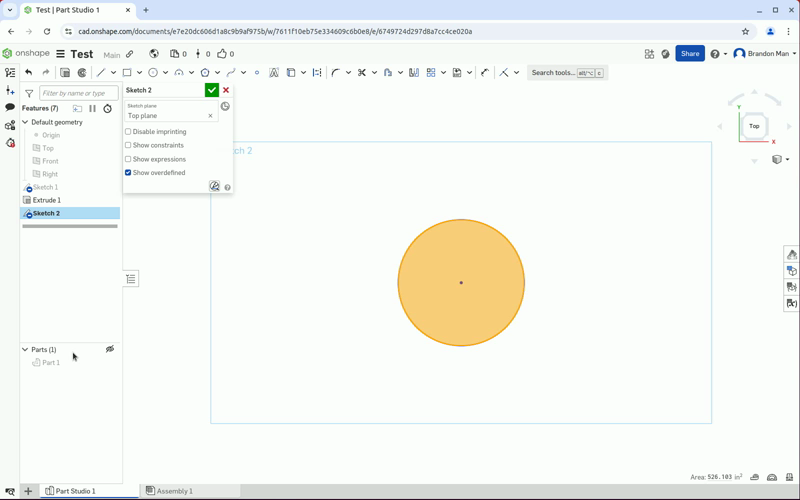
key(shift+e)
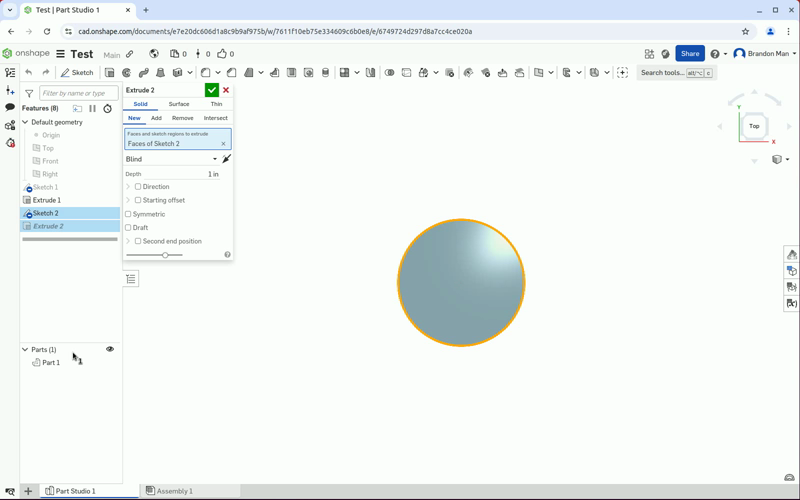
mouse_move(143, 106)
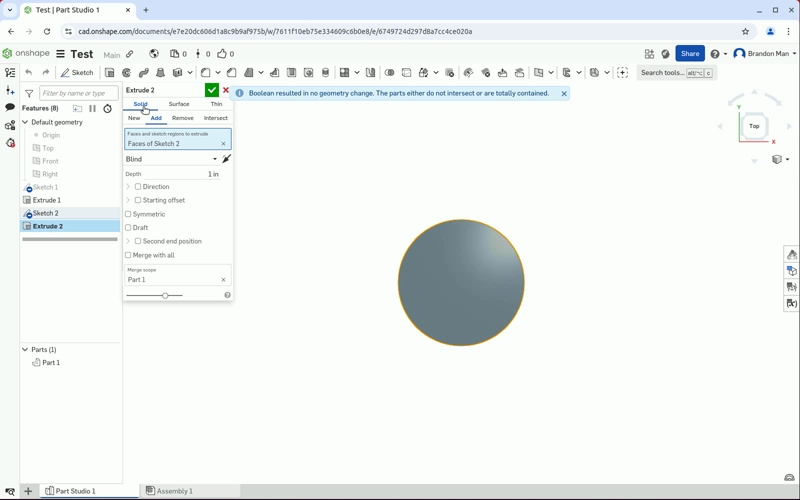
click(143, 106)
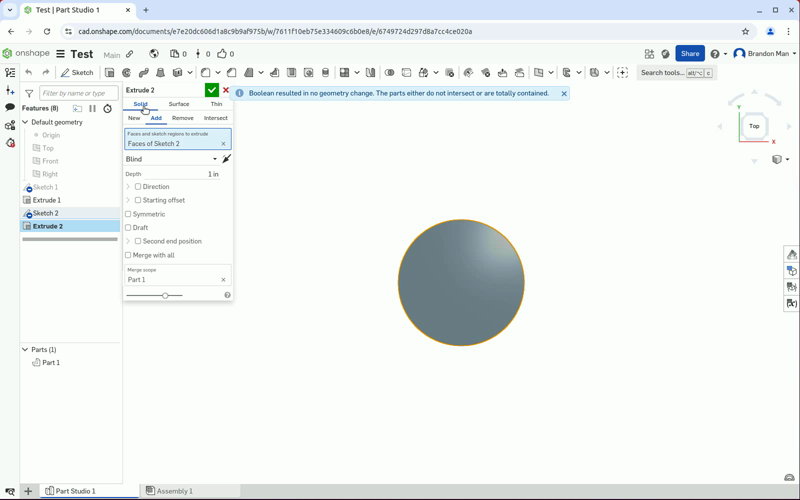
mouse_move(137, 120)
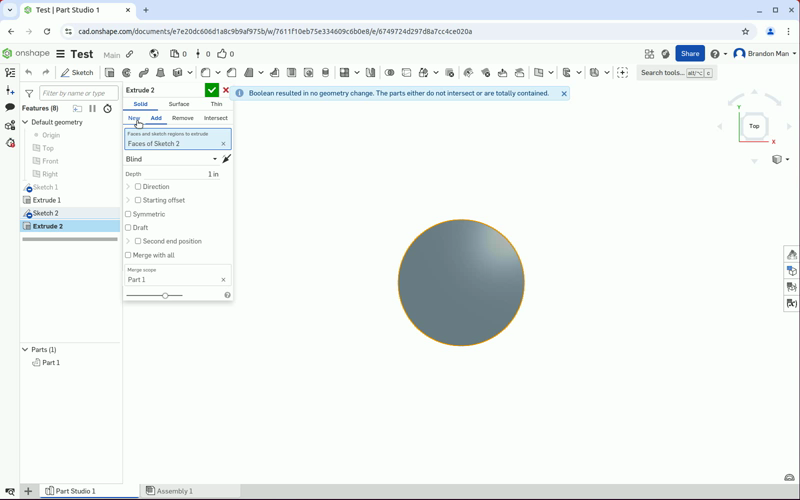
click(137, 120)
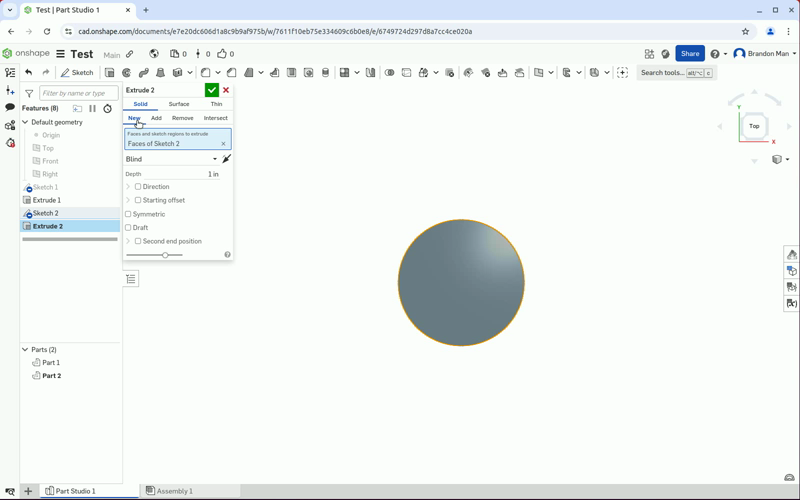
key(tab, 4)
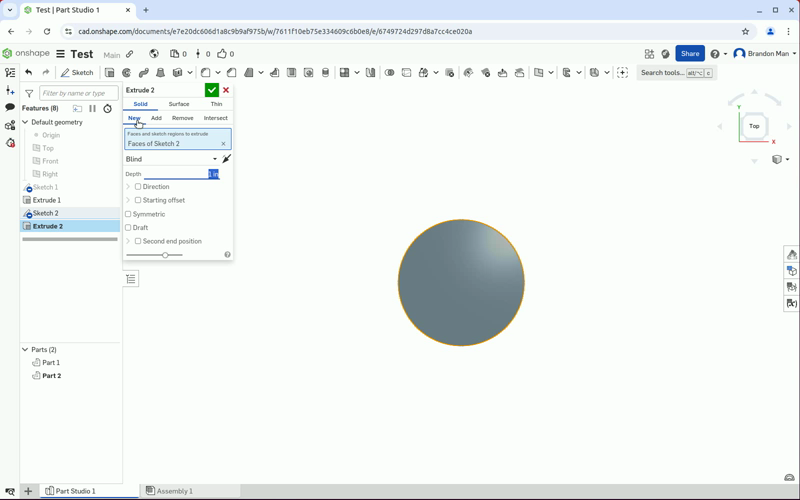
text(23.108)
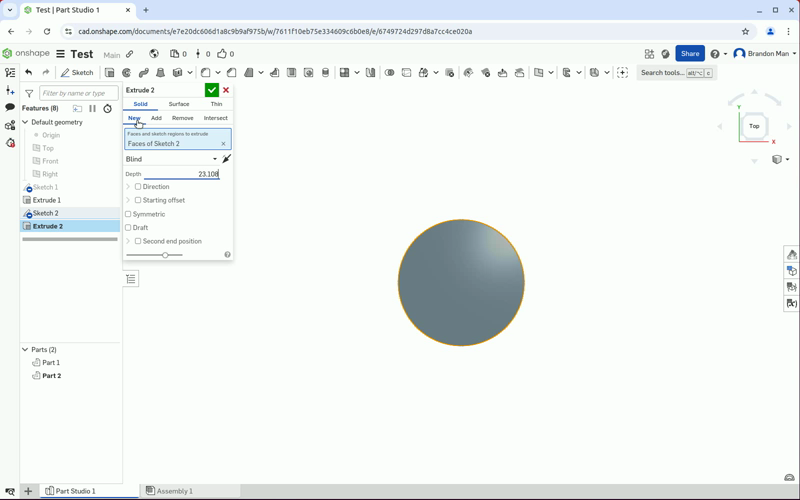
key(enter)
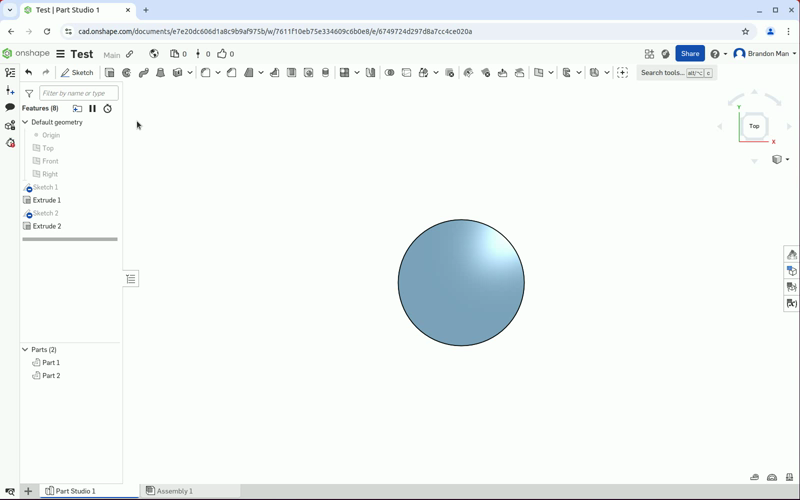
key(shift+h)
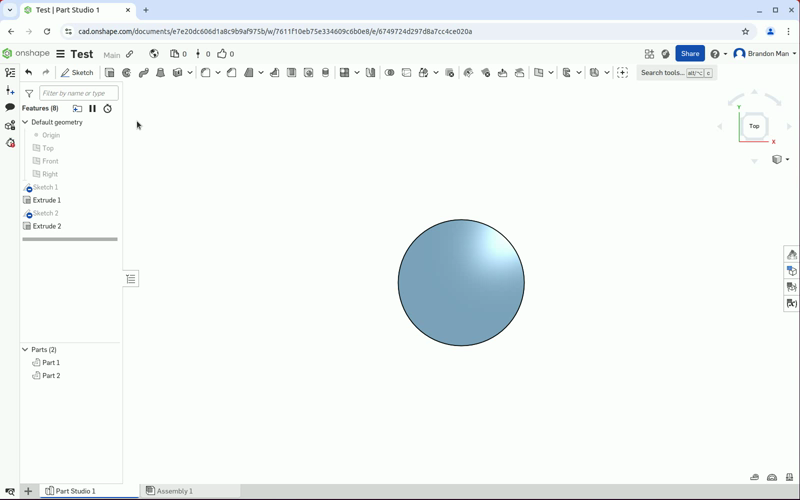
key(shift+h)
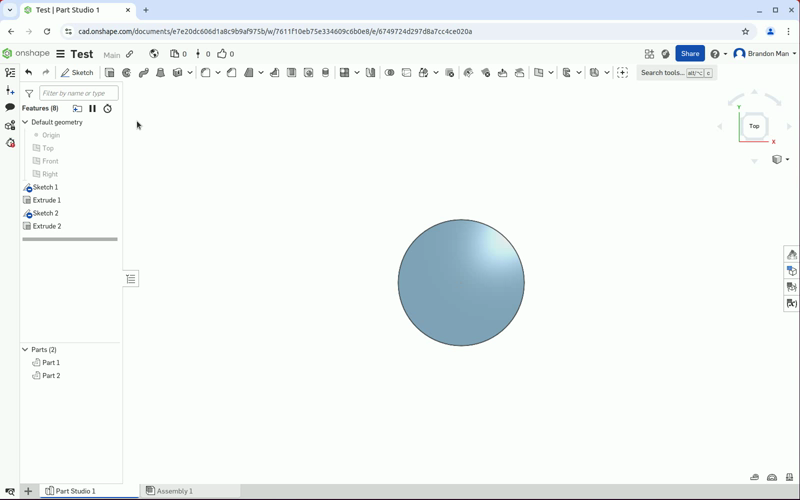
key(shift+7)
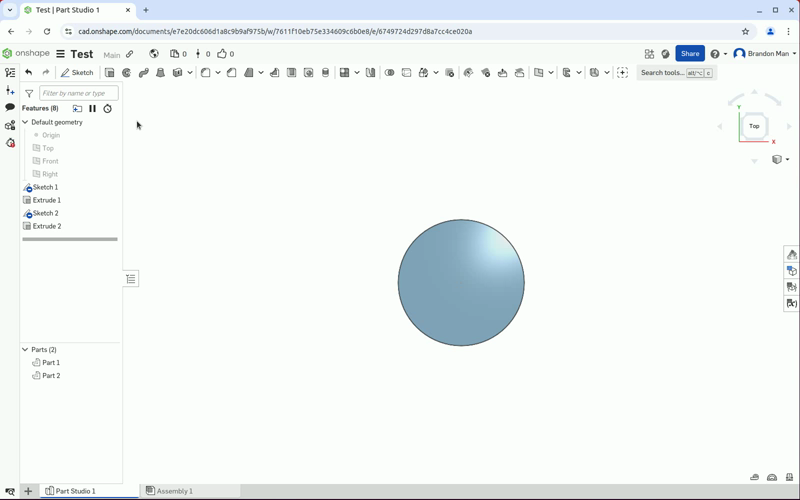
key(up, 3)
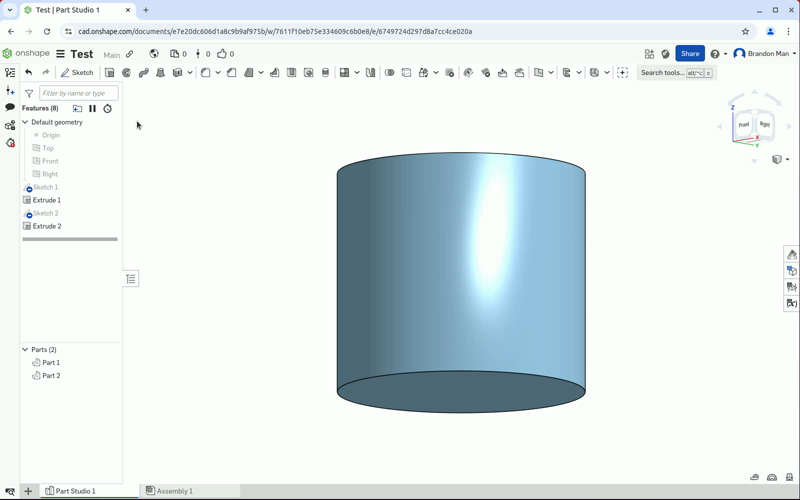
key(left, 3)
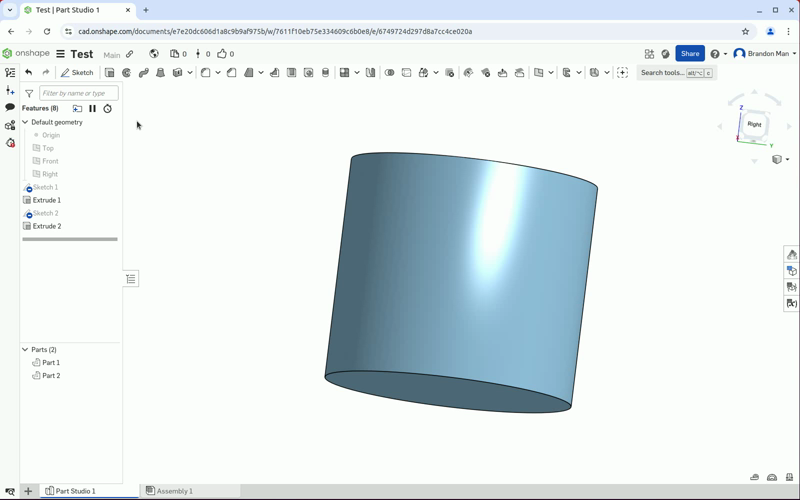
key(right, 3)
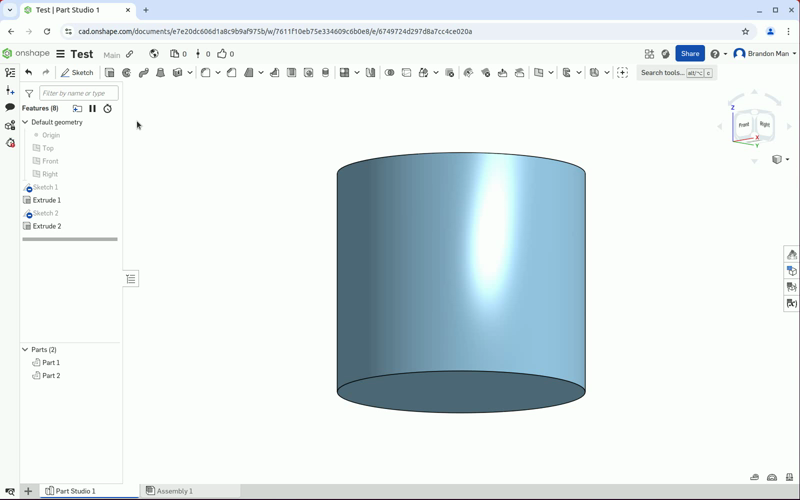
key(down, 3)
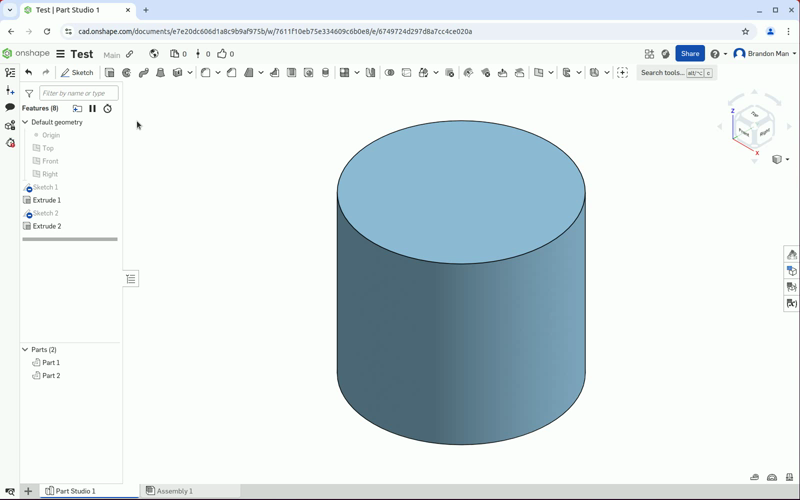
mouse_move(73, 189)
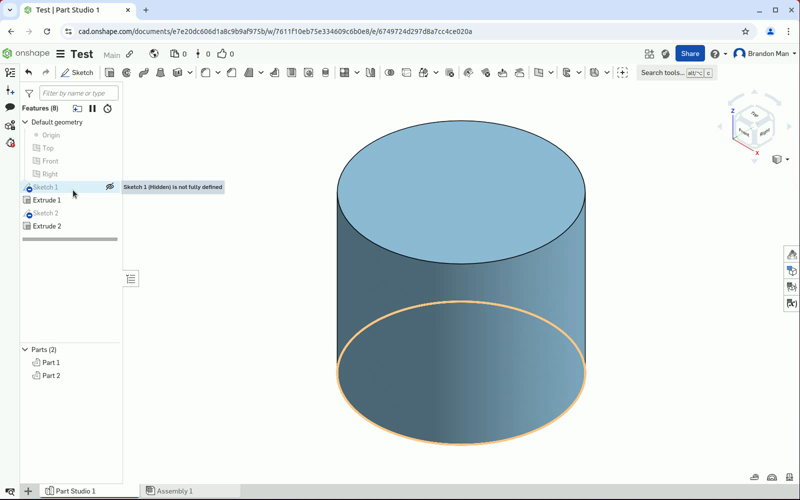
click(73, 189)